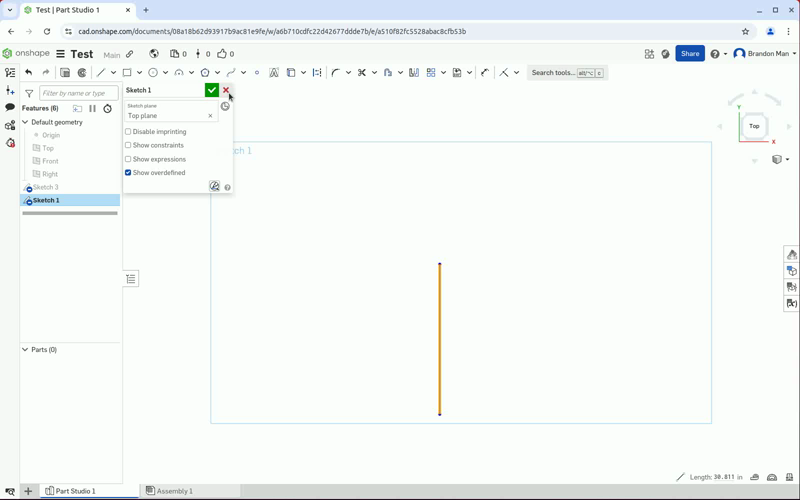
key(shift+h)
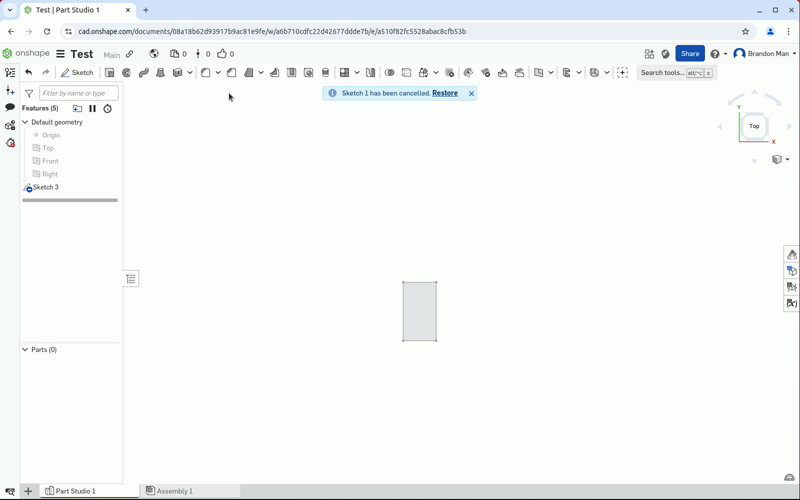
mouse_move(73, 352)
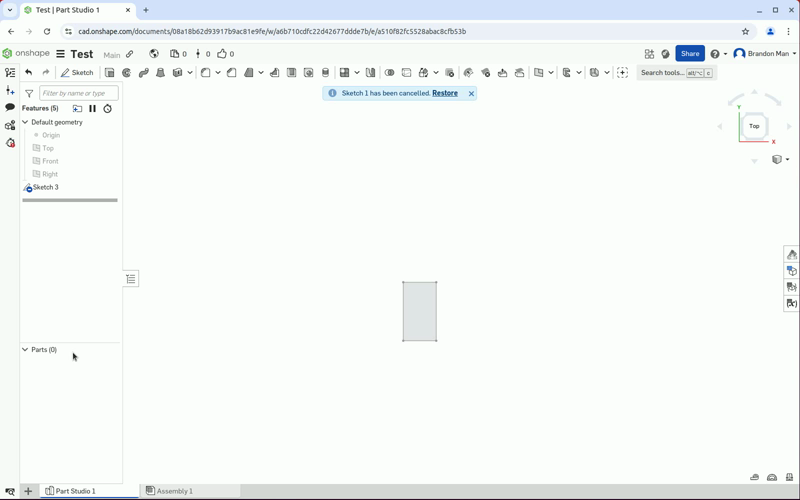
key(y)
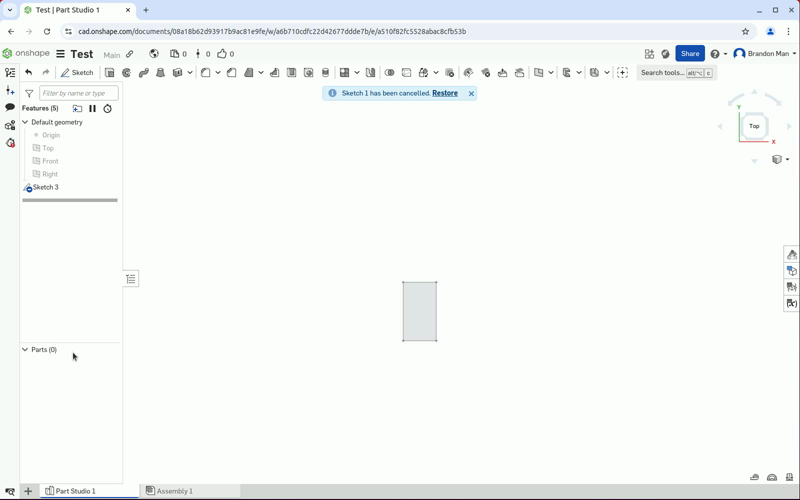
key(shift+p)
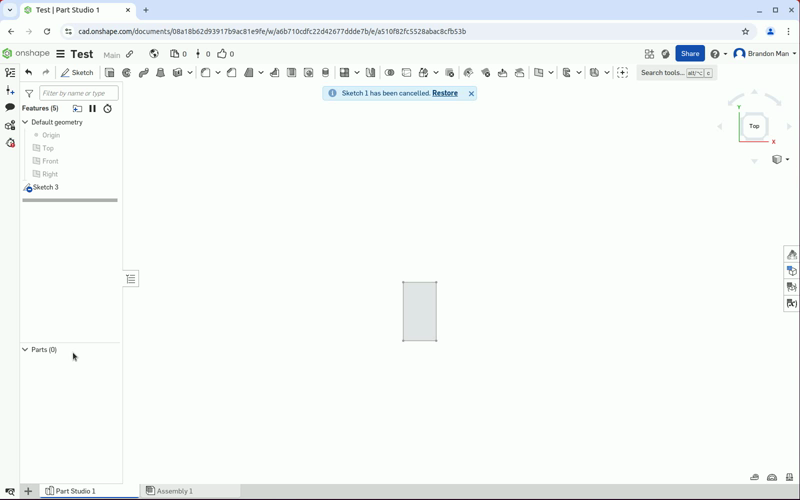
key(space)
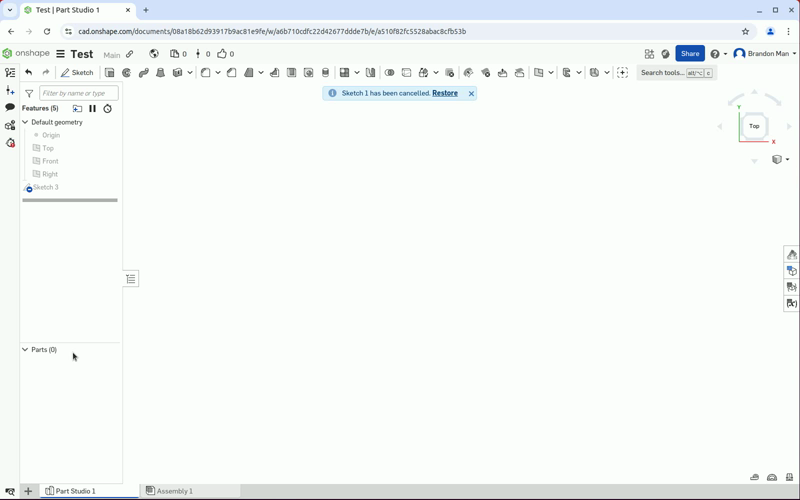
key_down(shift)
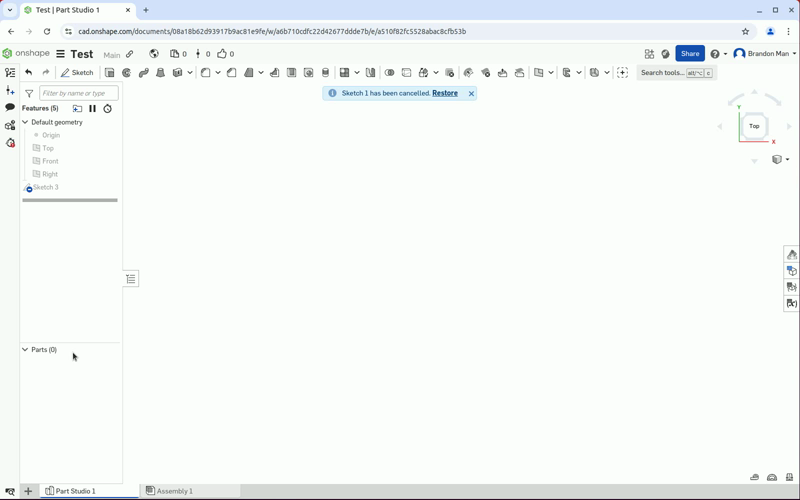
key(up)
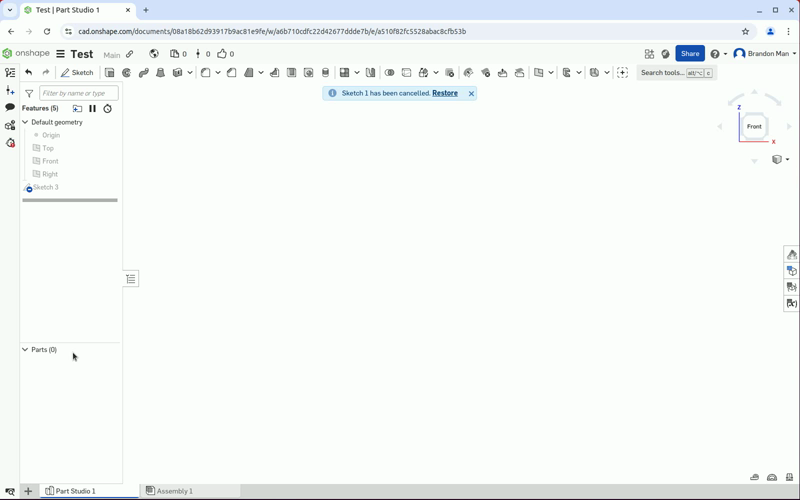
key_up(shift)
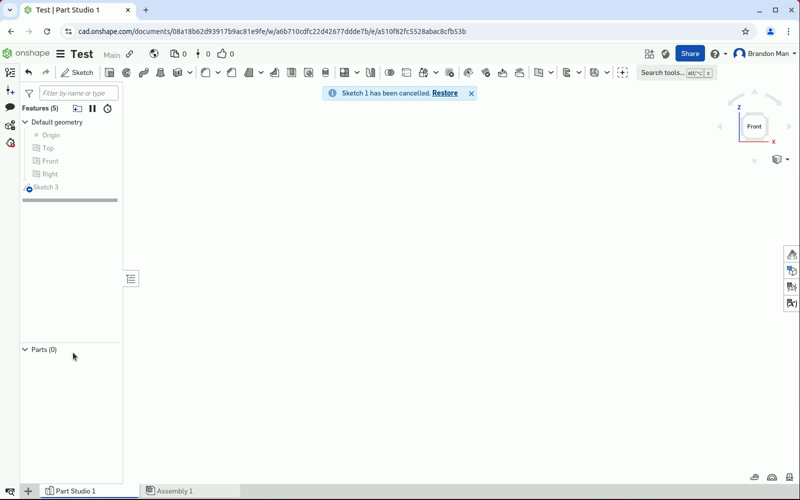
mouse_move(73, 352)
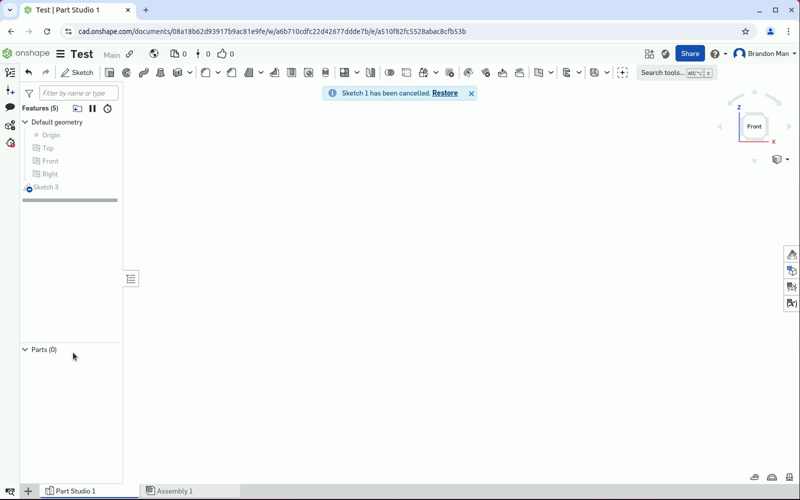
key(shift+y)
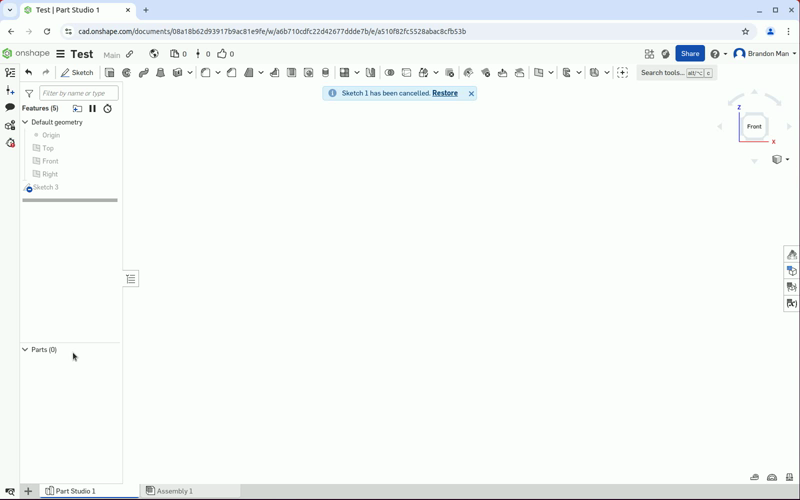
key(shift+s)
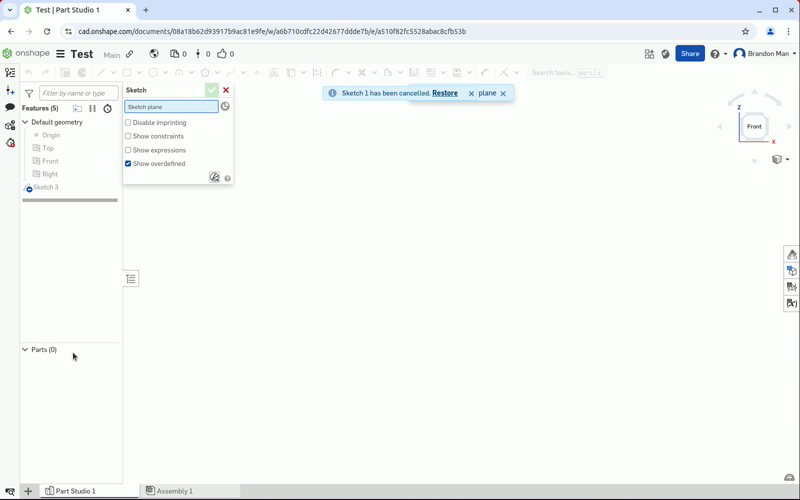
mouse_move(73, 163)
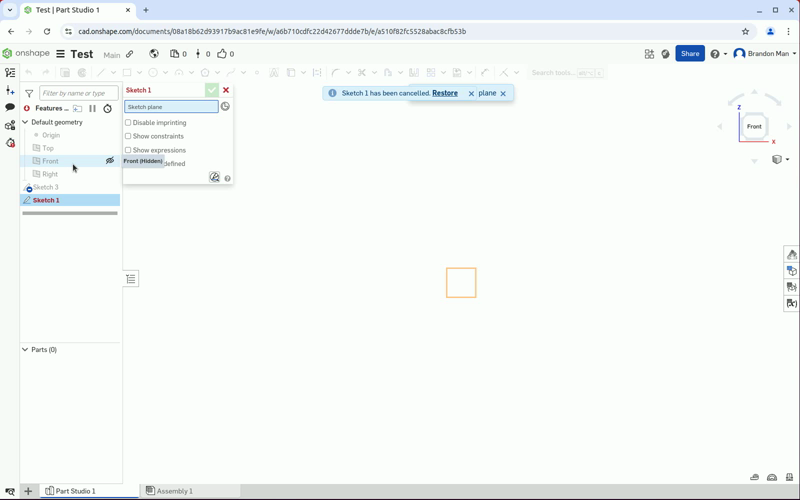
click(73, 163)
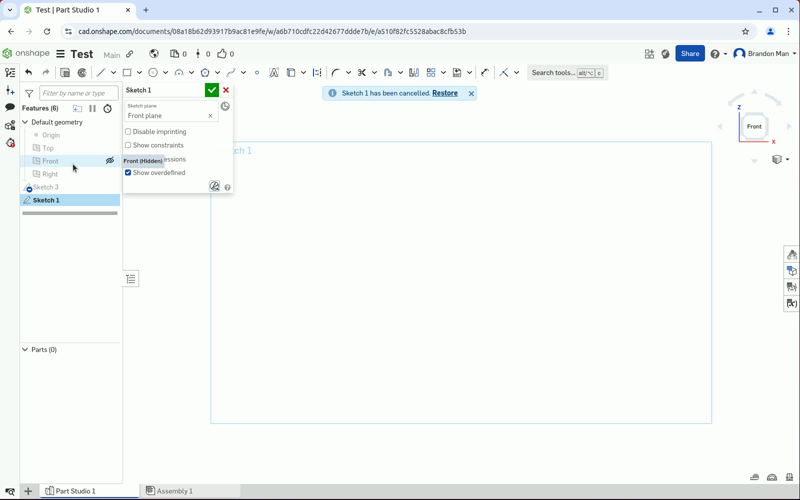
mouse_move(73, 352)
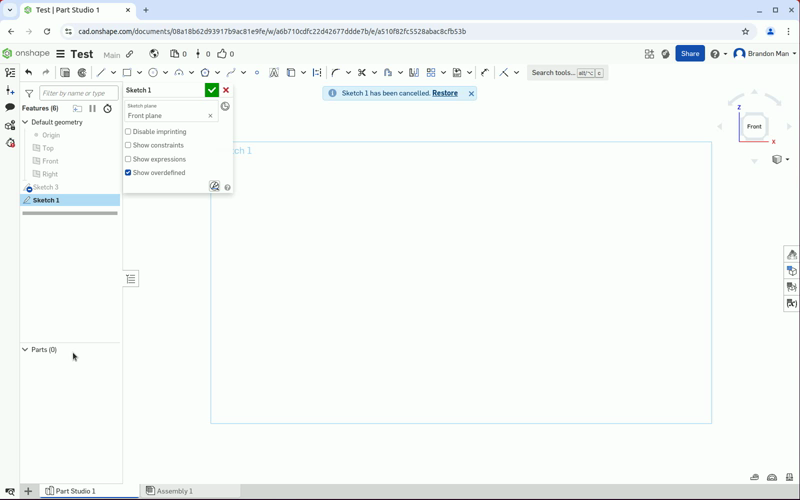
key(y)
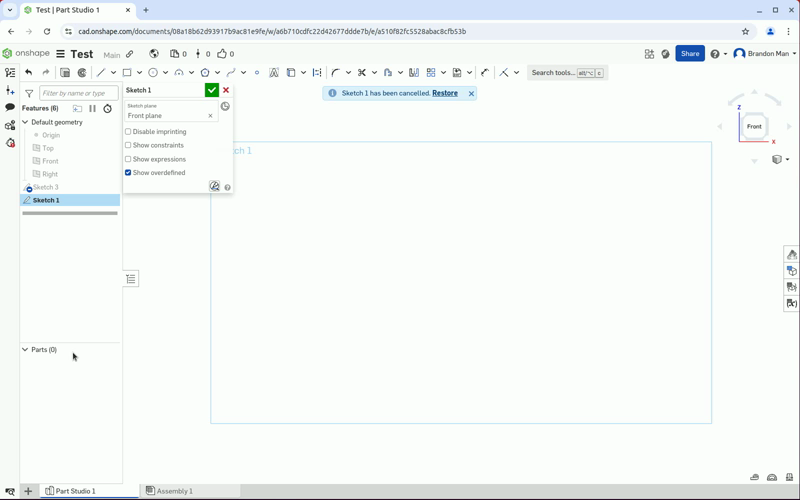
key(c)
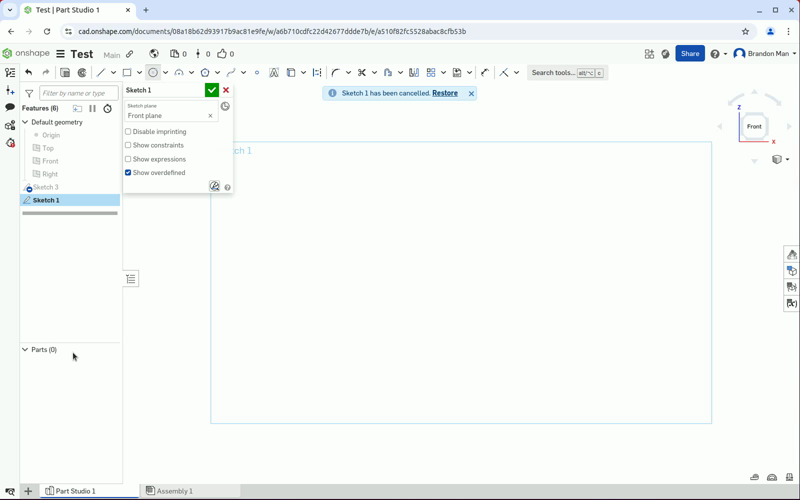
key_down(shift)
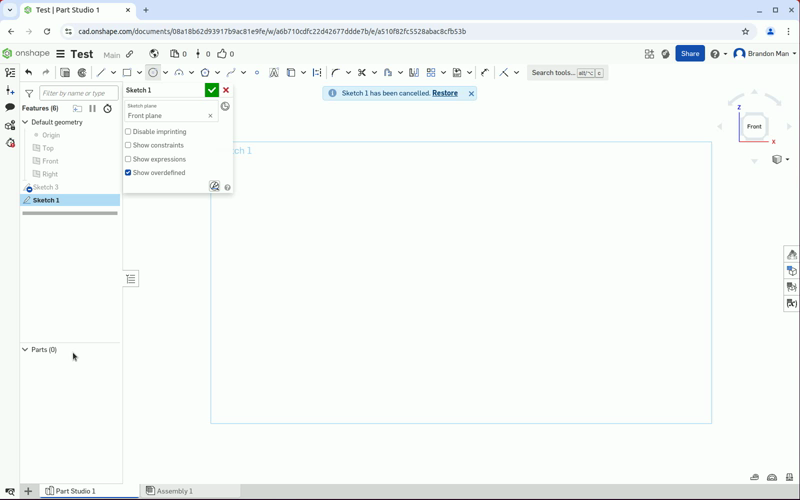
mouse_move(460, 282)
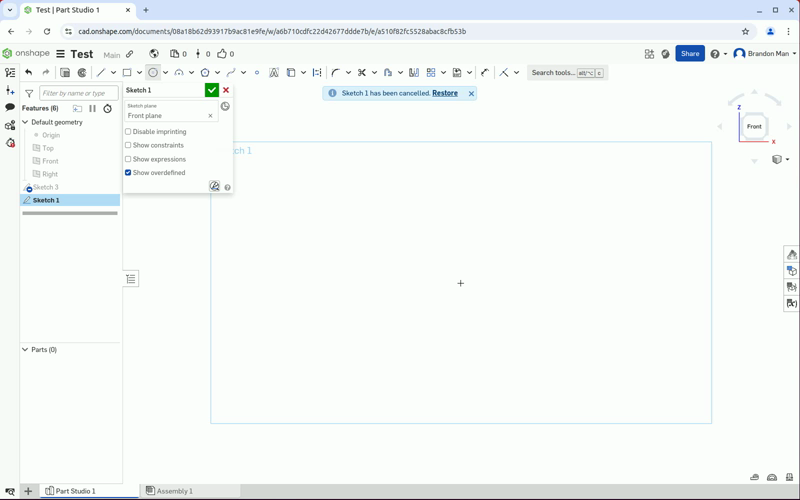
click(460, 282)
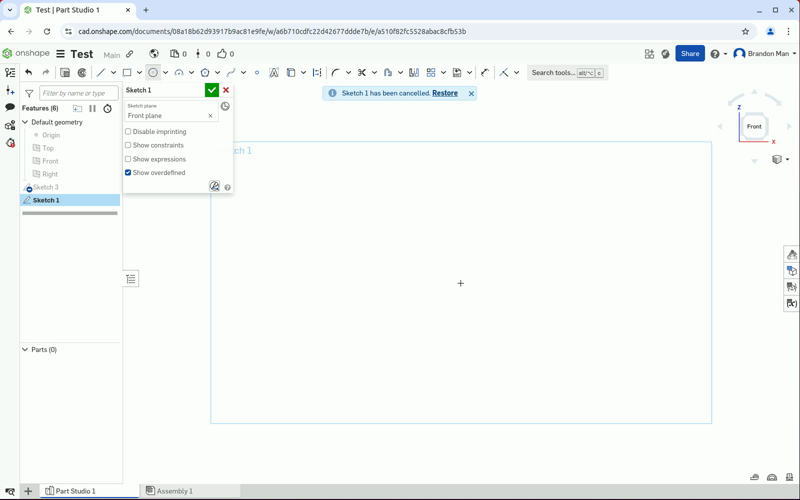
key_up(shift)
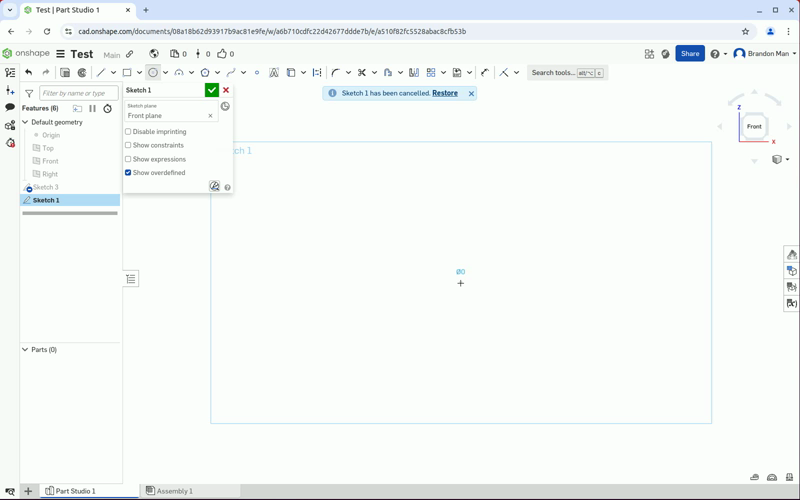
mouse_move(553, 282)
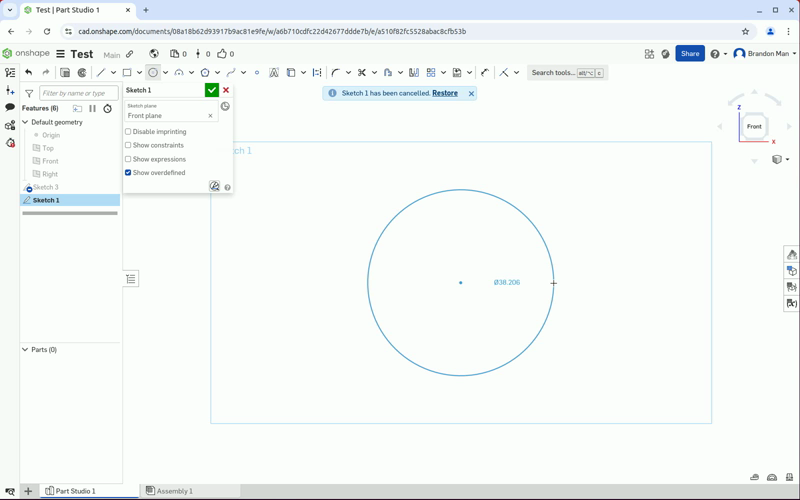
click(553, 282)
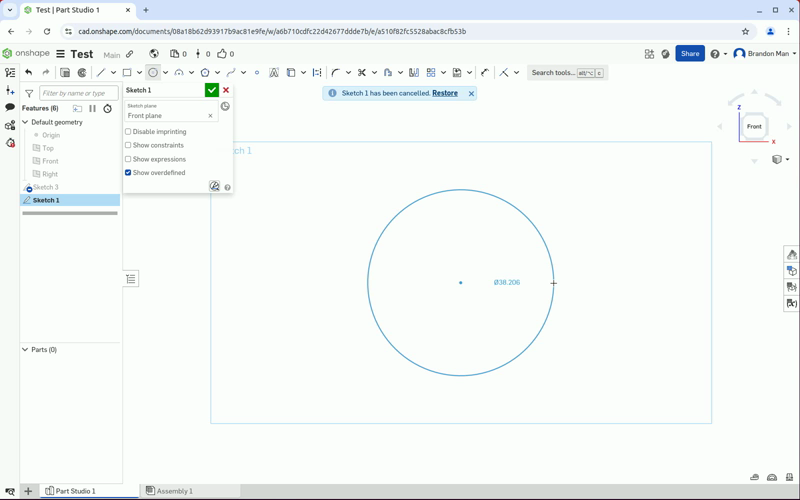
key(esc)
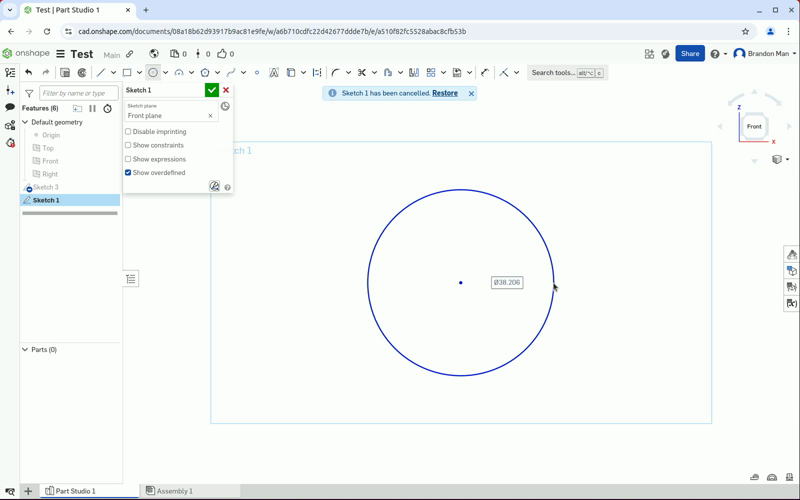
mouse_move(448, 269)
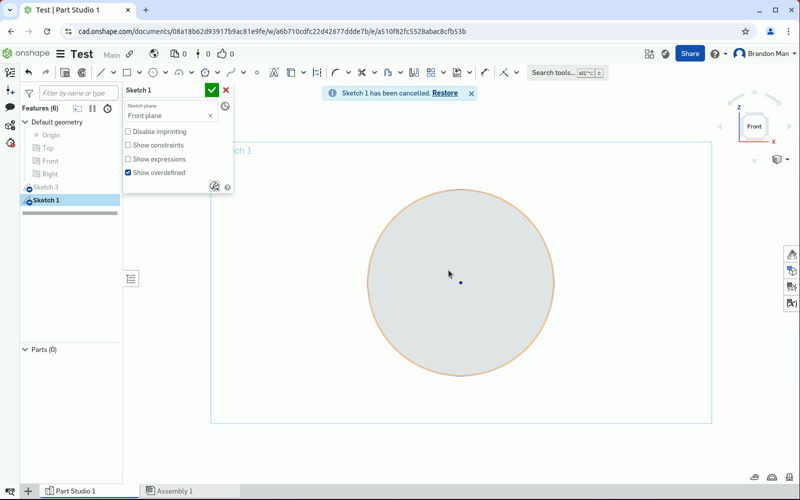
click(448, 269)
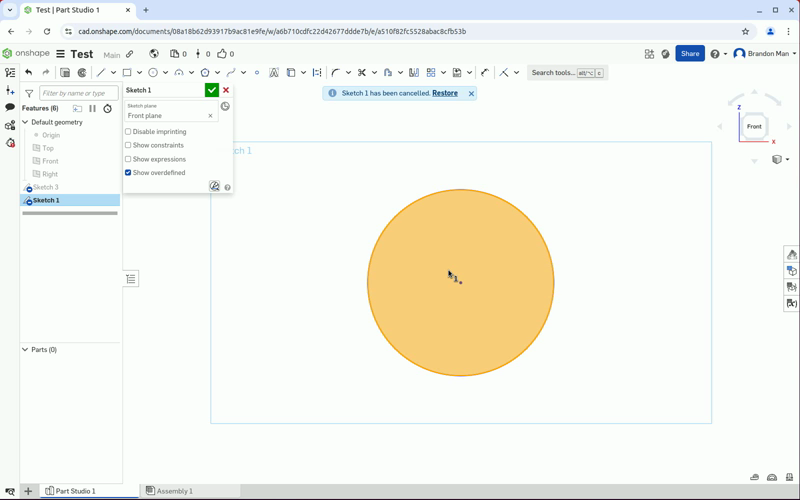
mouse_move(73, 352)
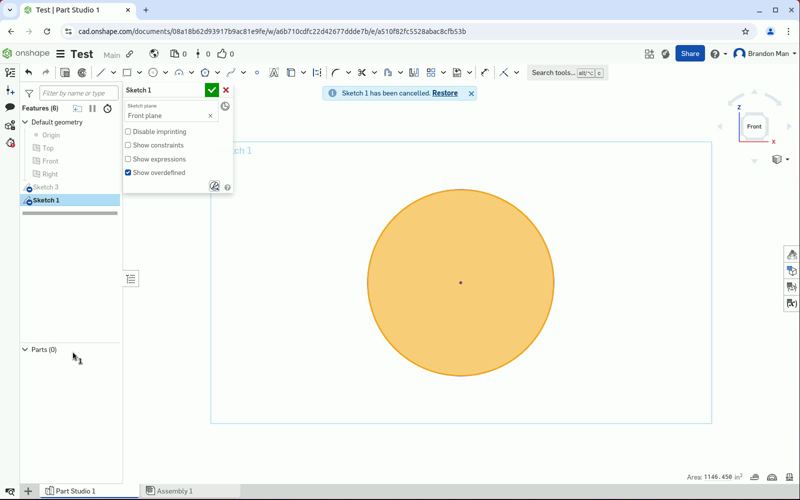
key(shift+y)
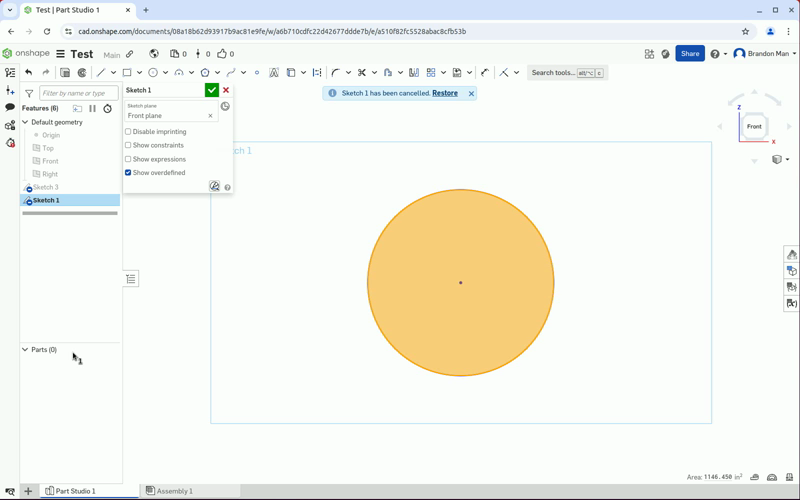
key(shift+e)
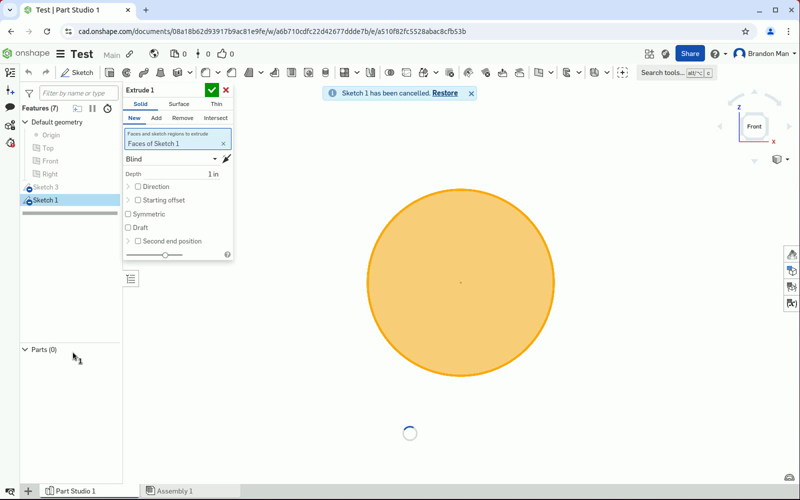
mouse_move(143, 106)
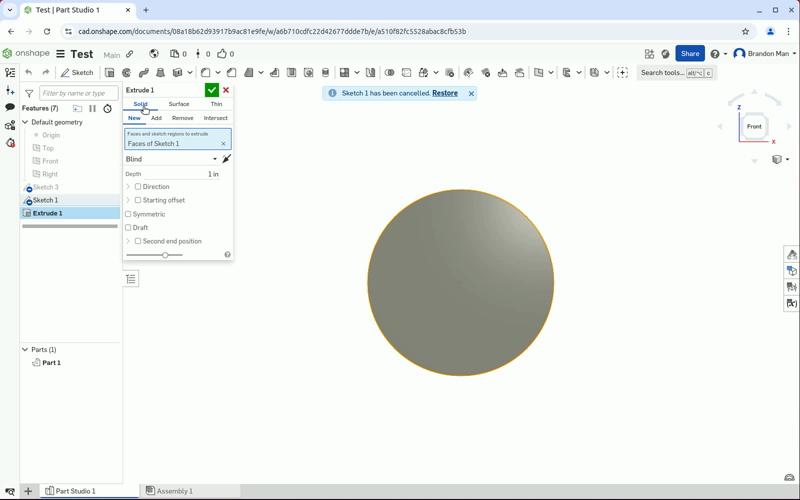
click(143, 106)
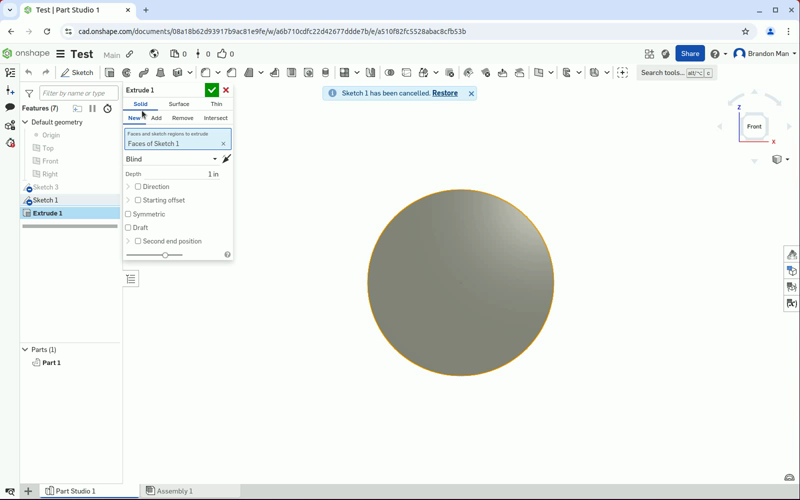
mouse_move(137, 120)
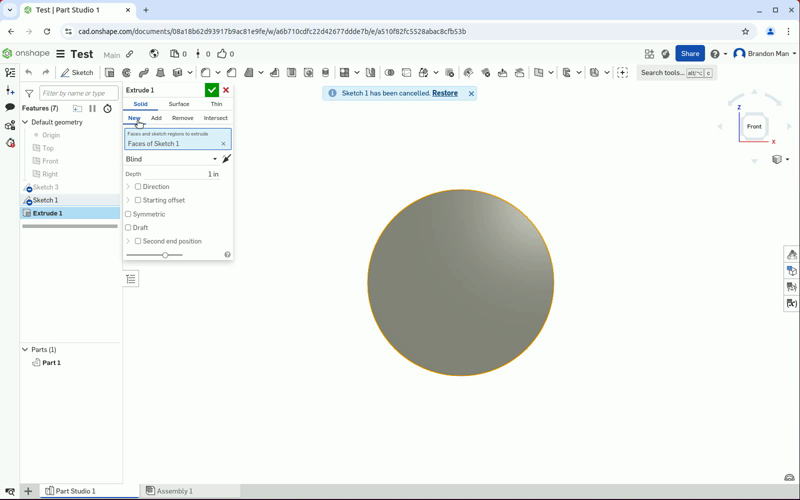
click(137, 120)
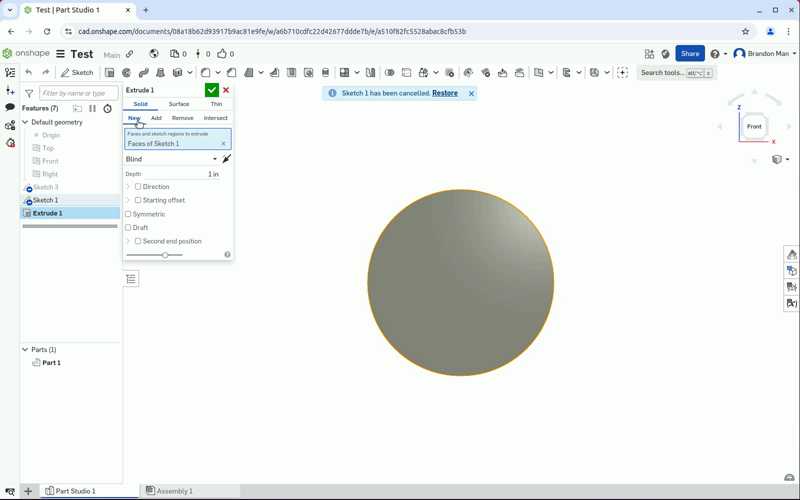
key(tab, 4)
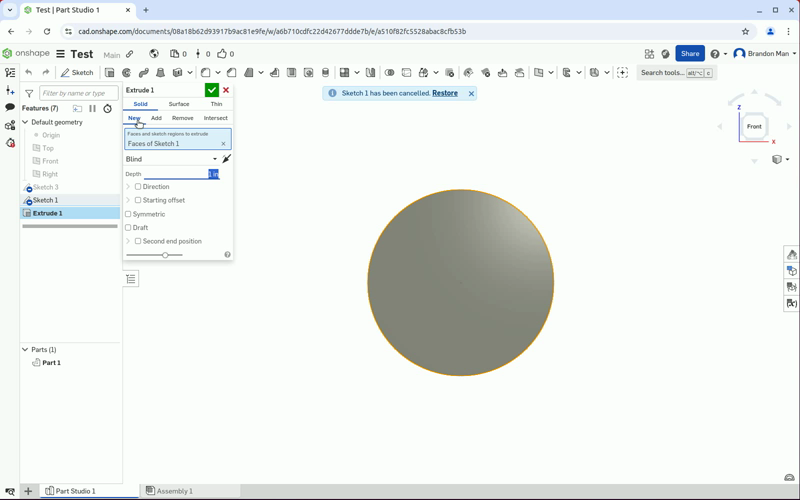
text(23.108)
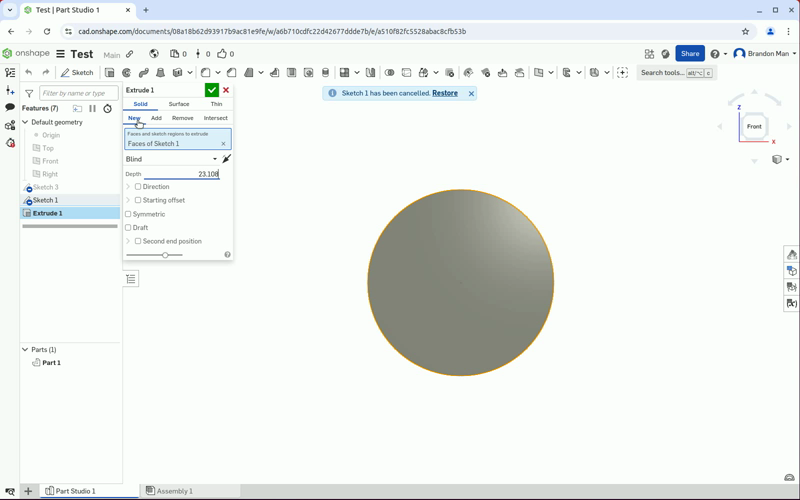
key(enter)
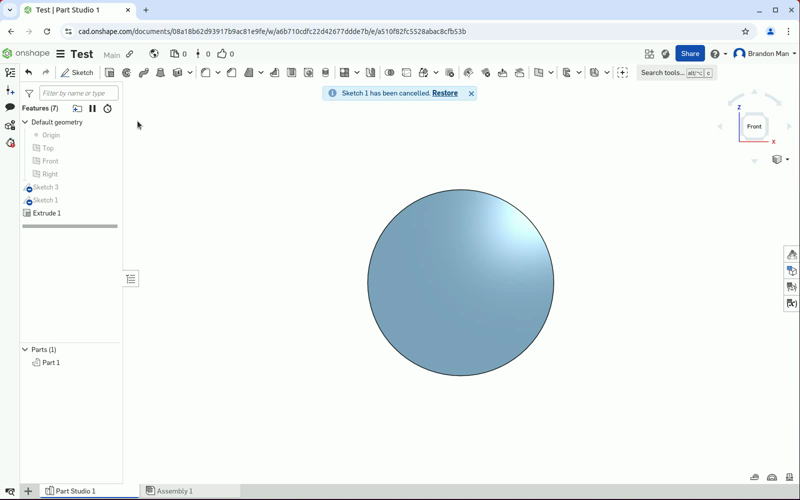
key(shift+h)
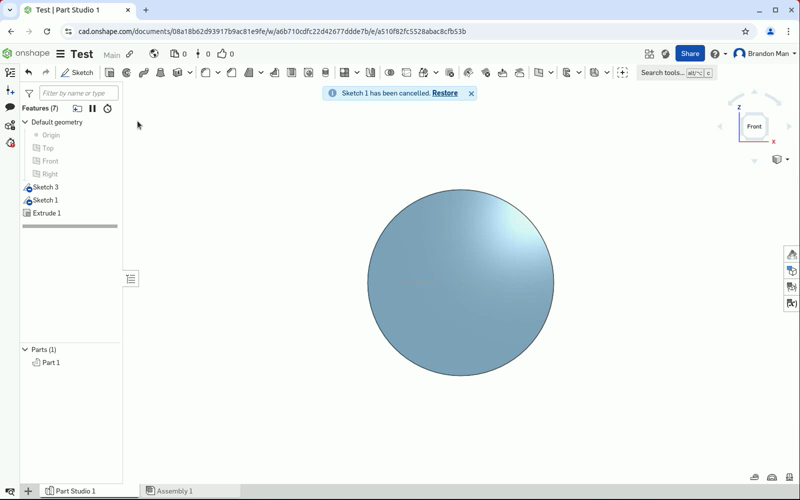
key(shift+h)
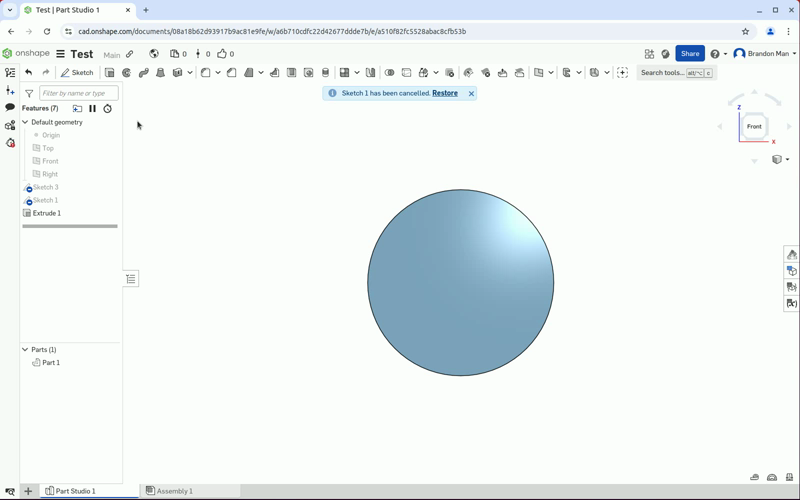
mouse_move(73, 189)
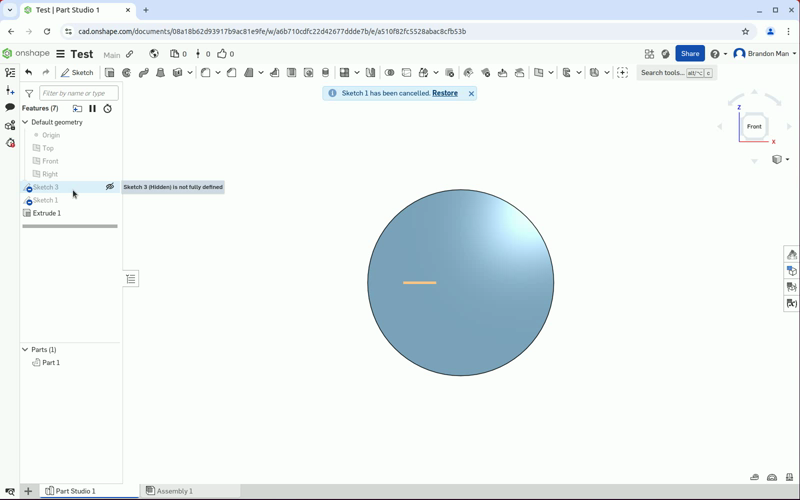
click(73, 189)
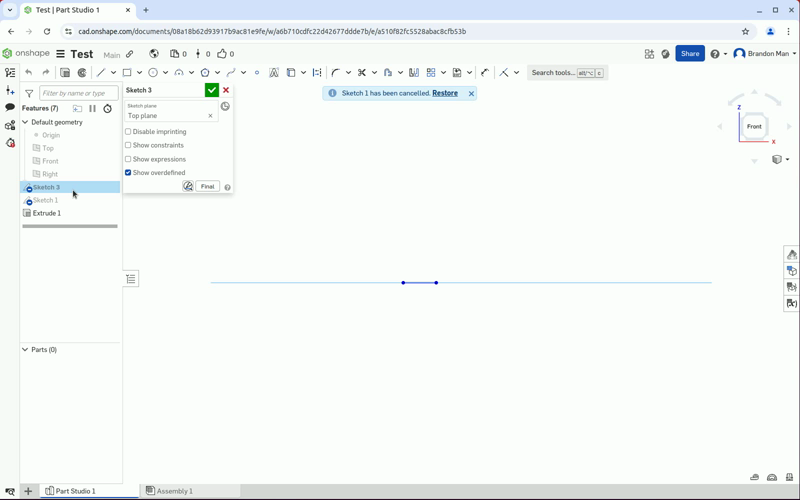
mouse_move(229, 92)
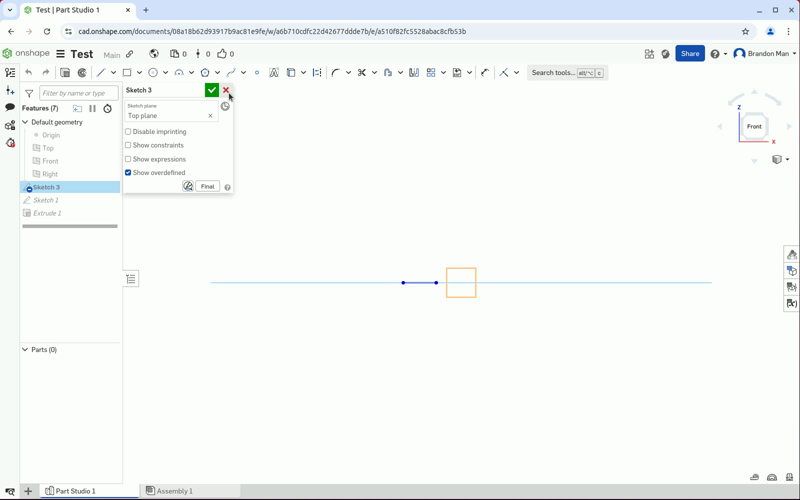
click(229, 92)
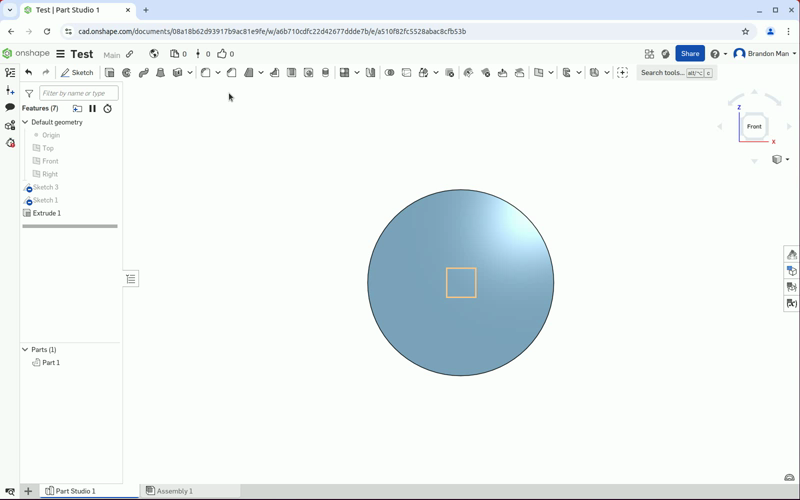
mouse_move(541, 75)
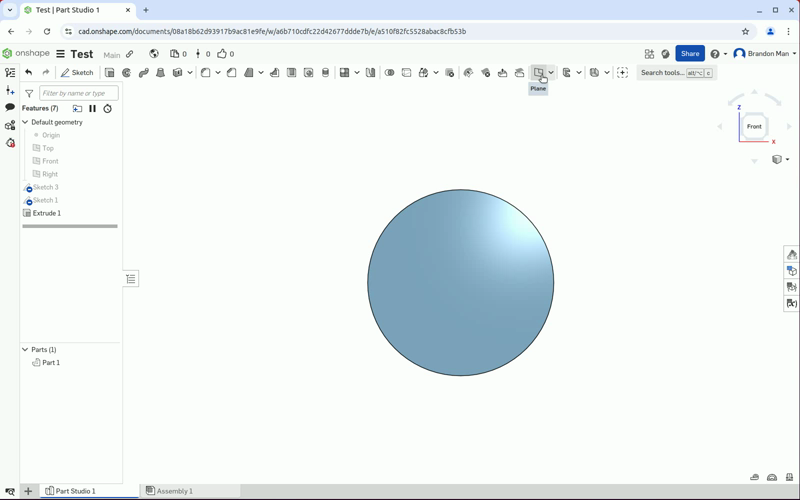
click(541, 75)
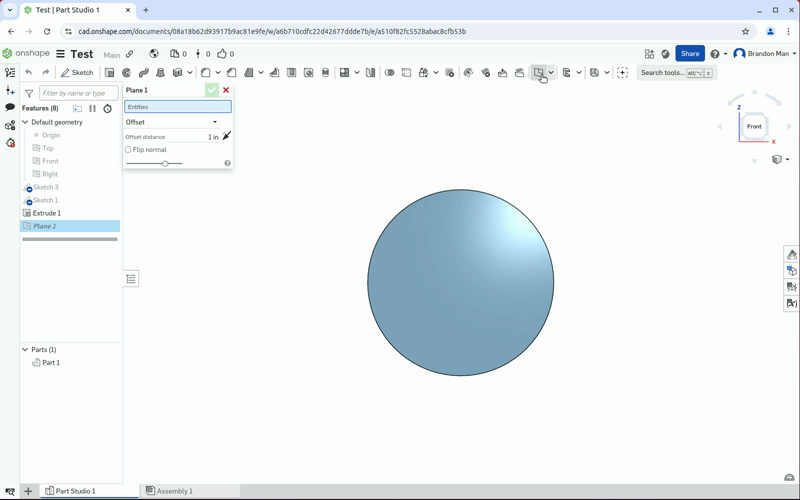
mouse_move(73, 163)
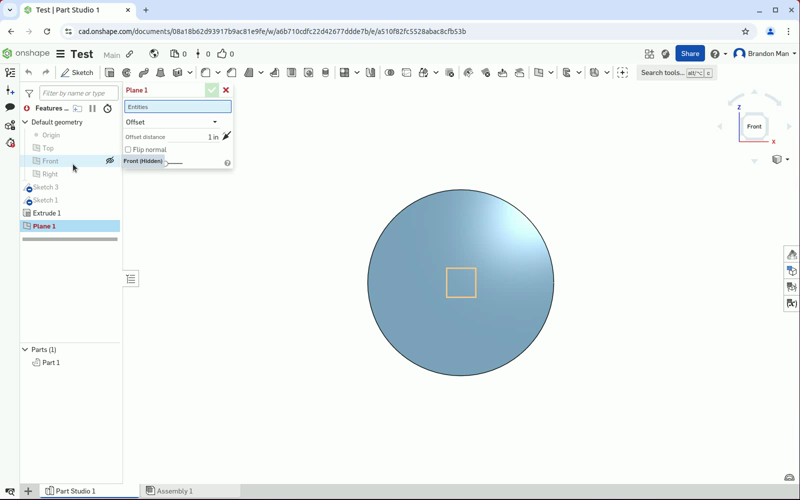
click(73, 163)
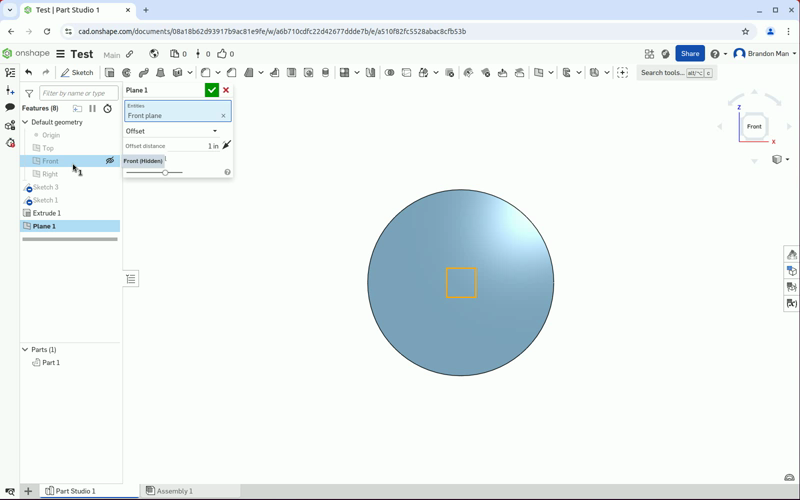
key(tab, 2)
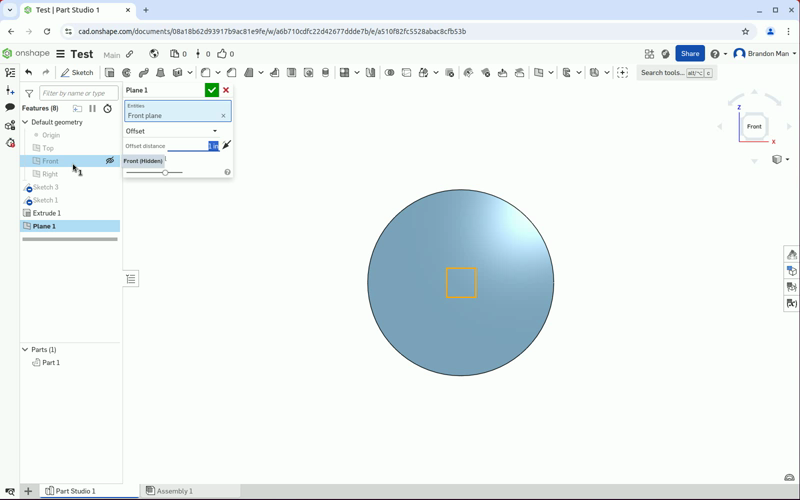
text(23.108)
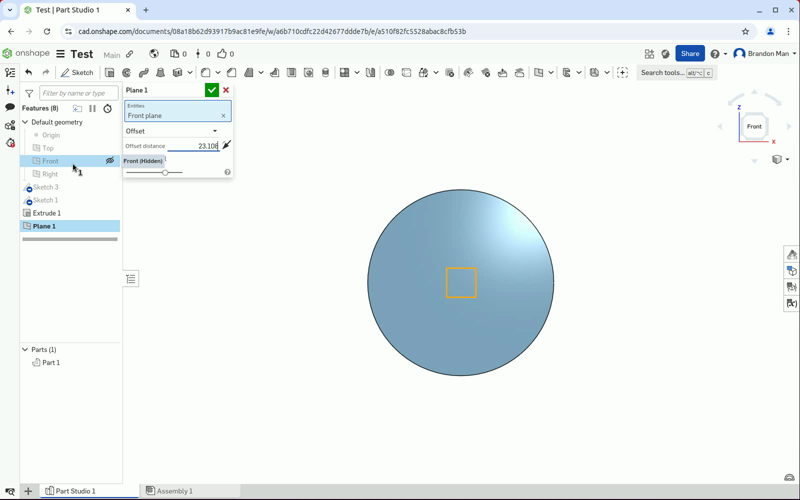
key(enter, 2)
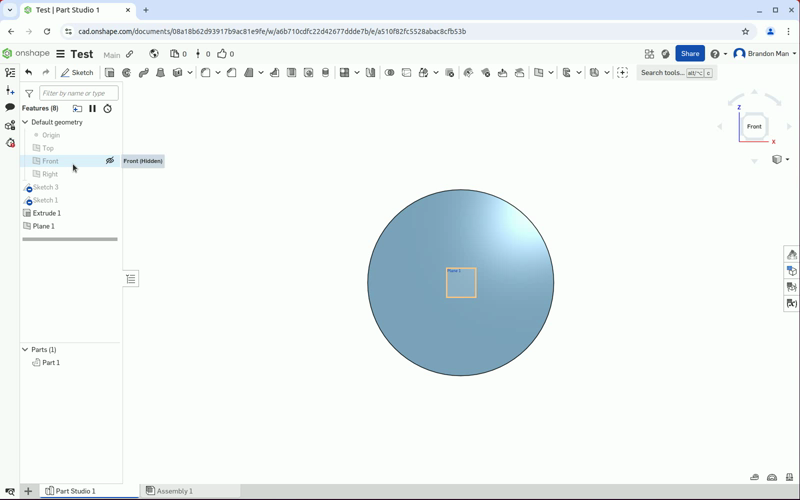
key(shift+s)
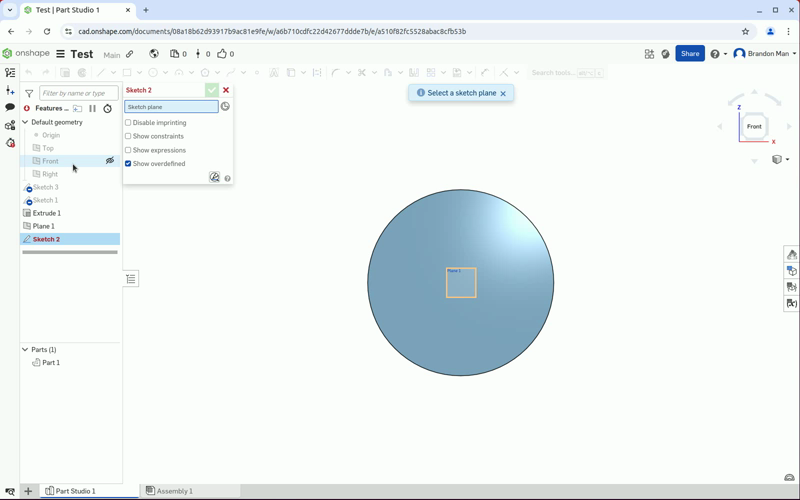
mouse_move(73, 228)
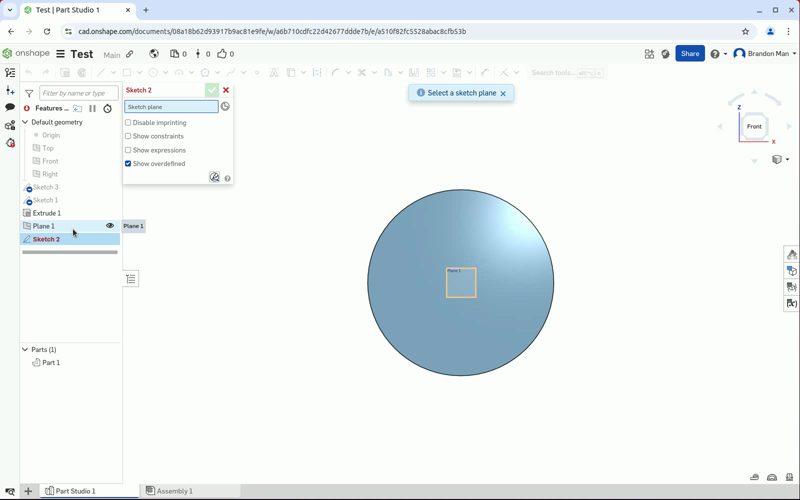
click(73, 228)
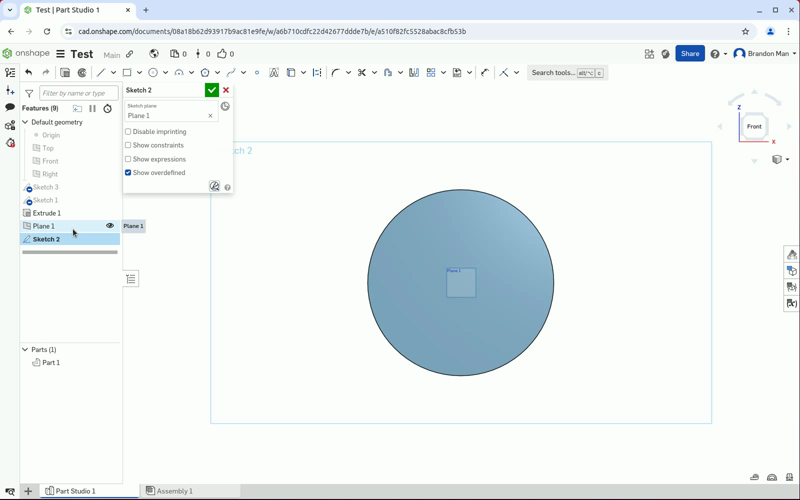
mouse_move(73, 352)
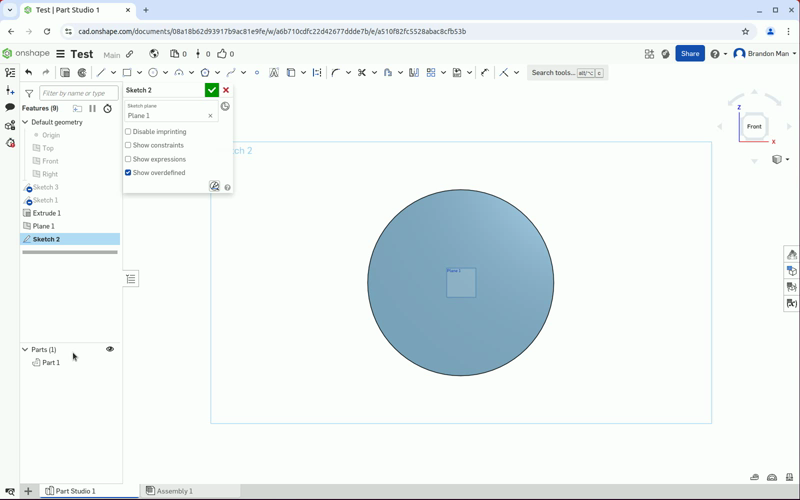
key(y)
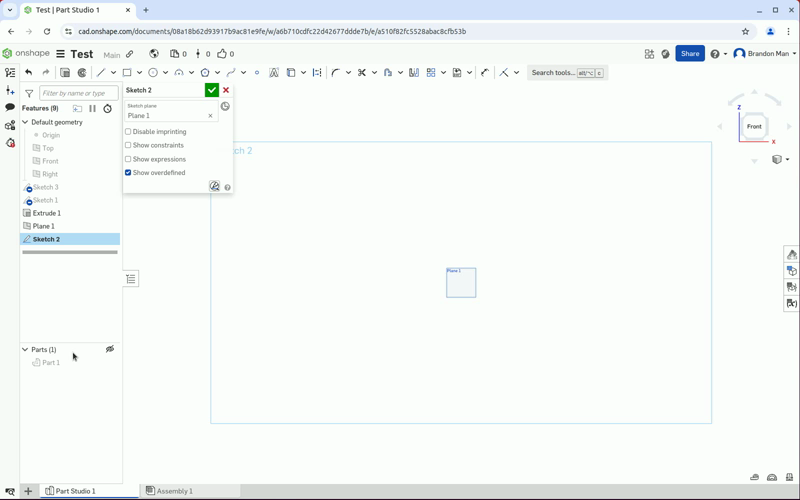
key(c)
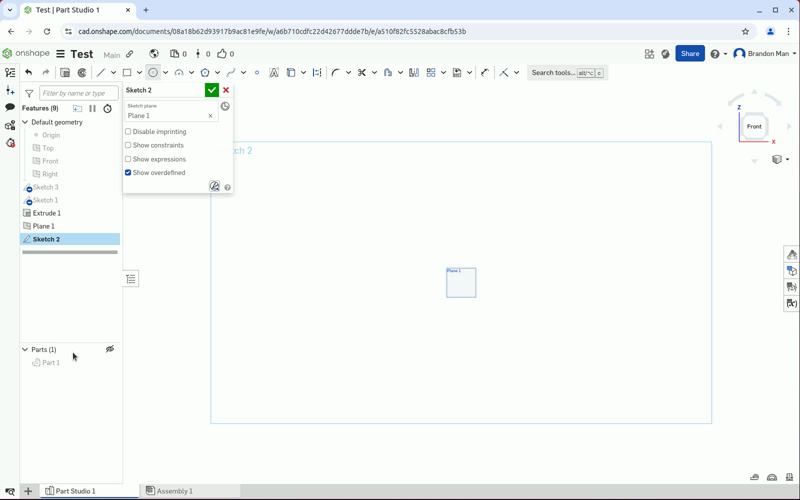
key_down(shift)
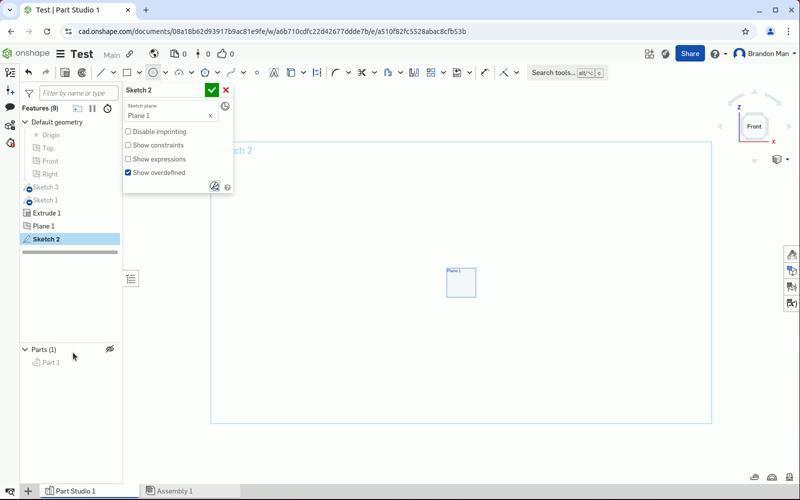
mouse_move(461, 282)
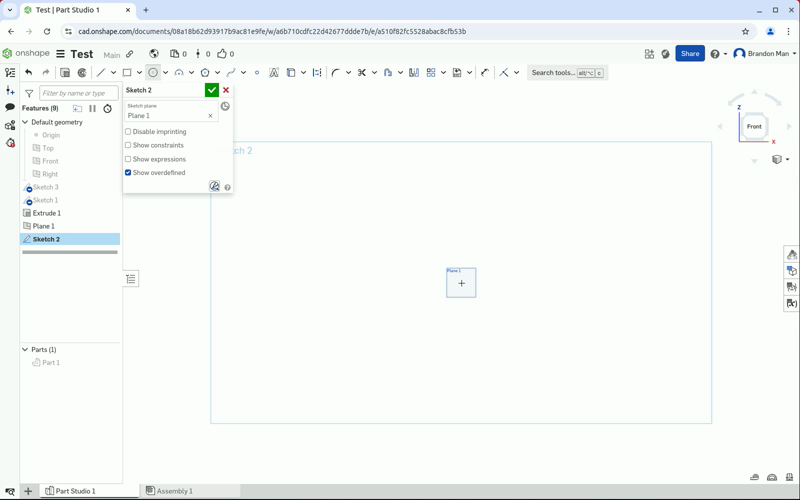
click(461, 282)
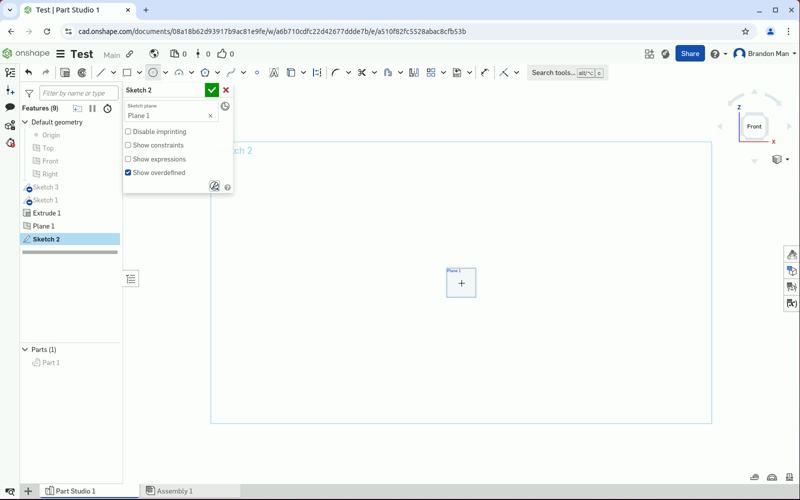
key_up(shift)
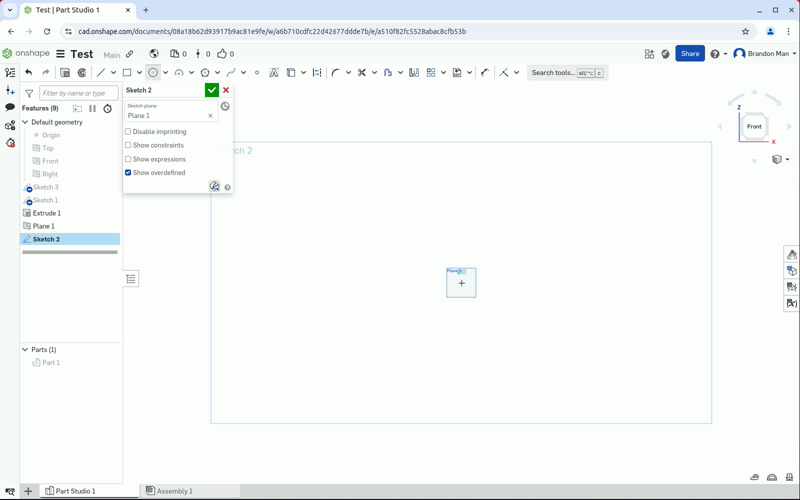
mouse_move(525, 282)
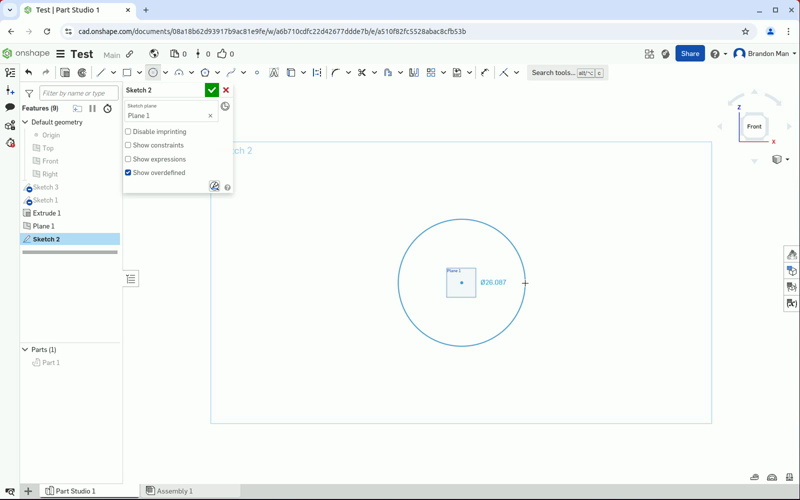
click(525, 282)
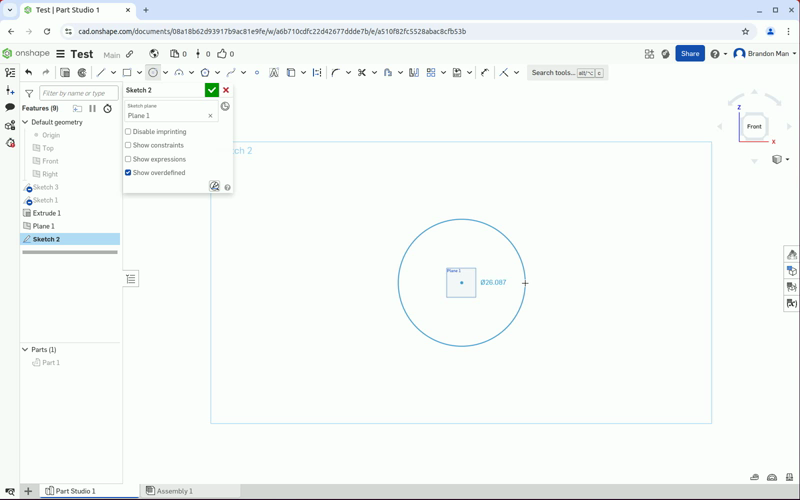
key(esc)
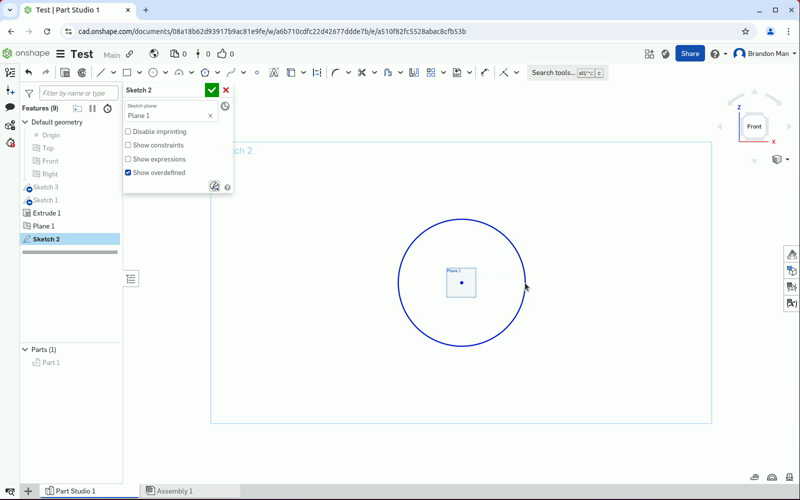
mouse_move(495, 308)
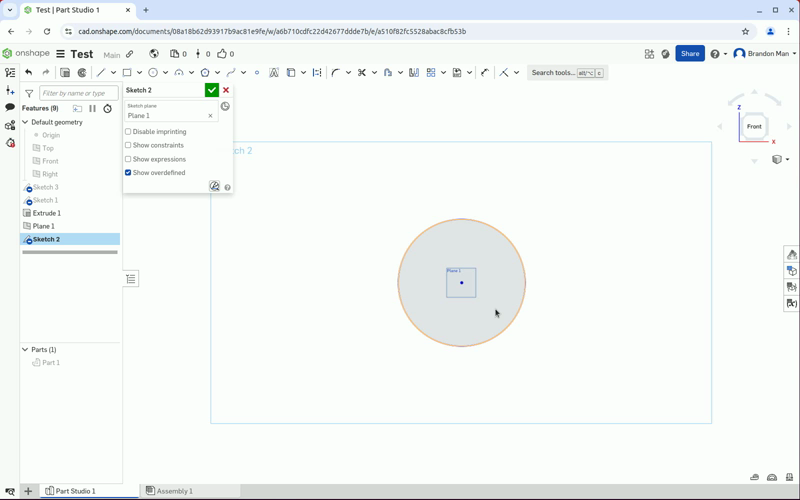
click(495, 308)
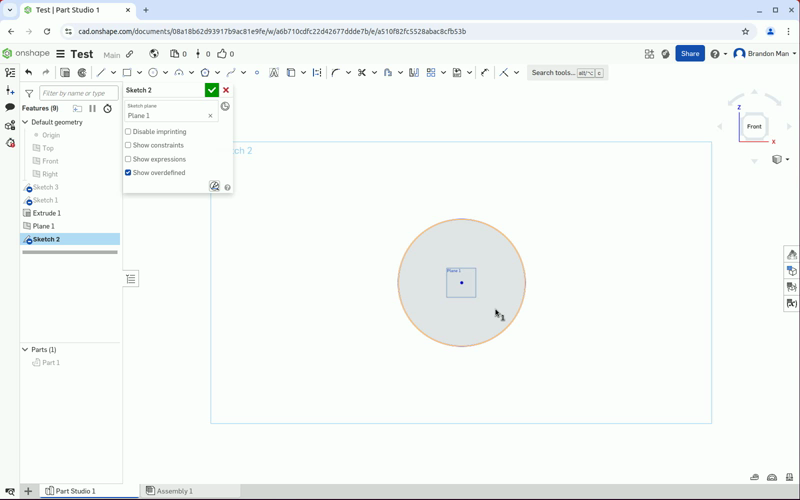
mouse_move(73, 352)
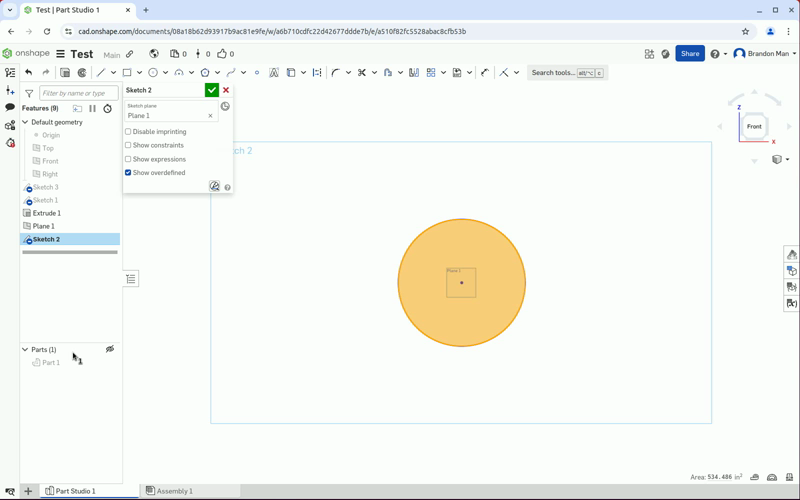
key(shift+y)
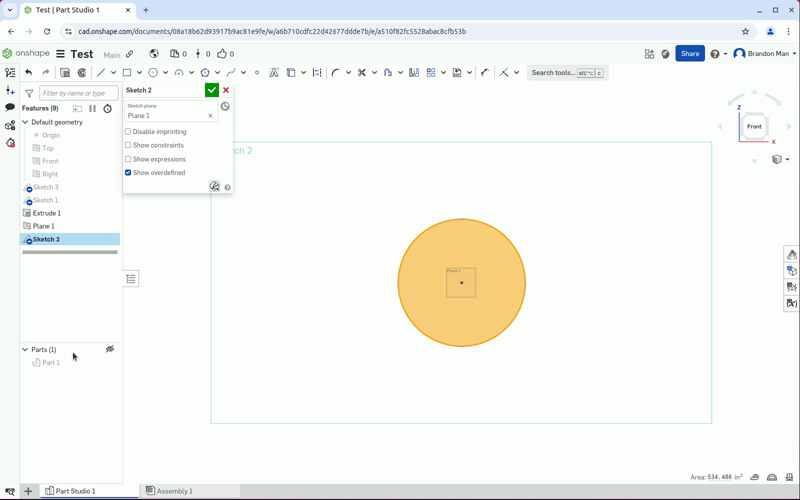
key(shift+e)
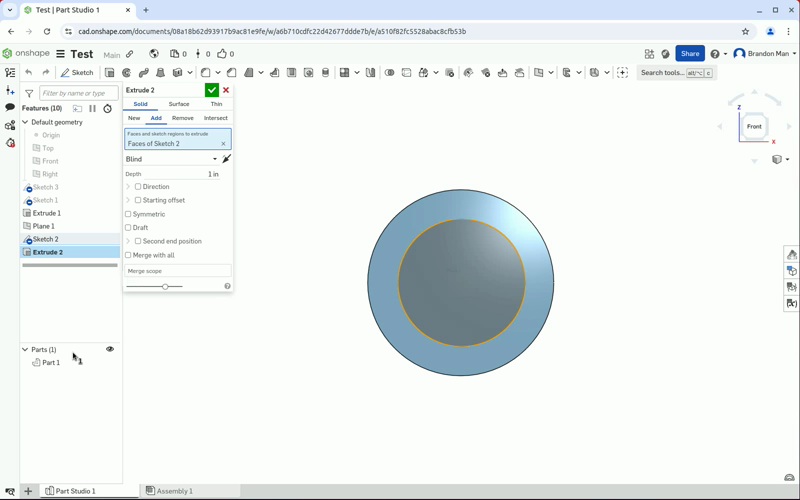
mouse_move(143, 106)
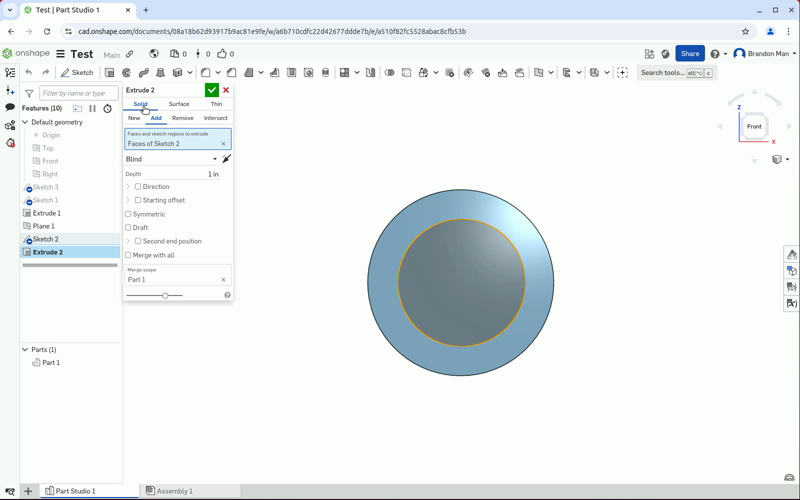
click(143, 106)
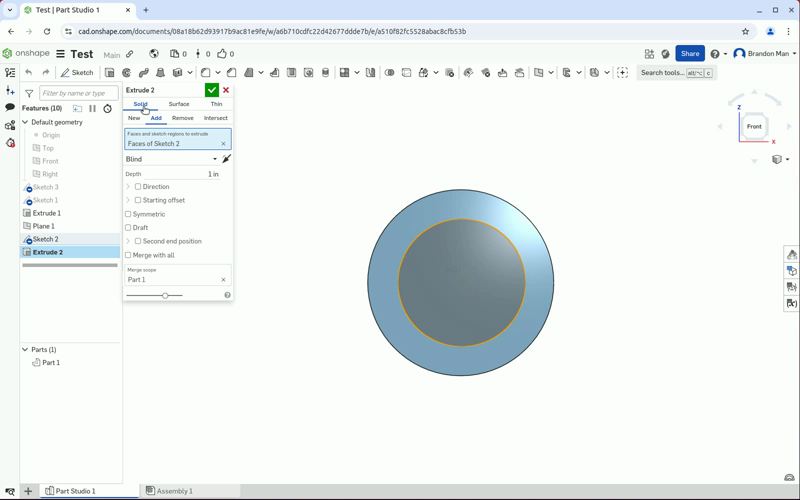
mouse_move(186, 120)
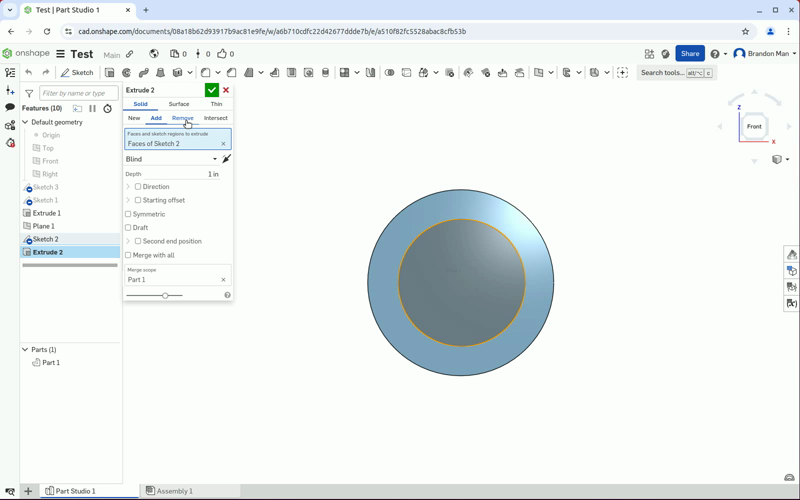
click(186, 120)
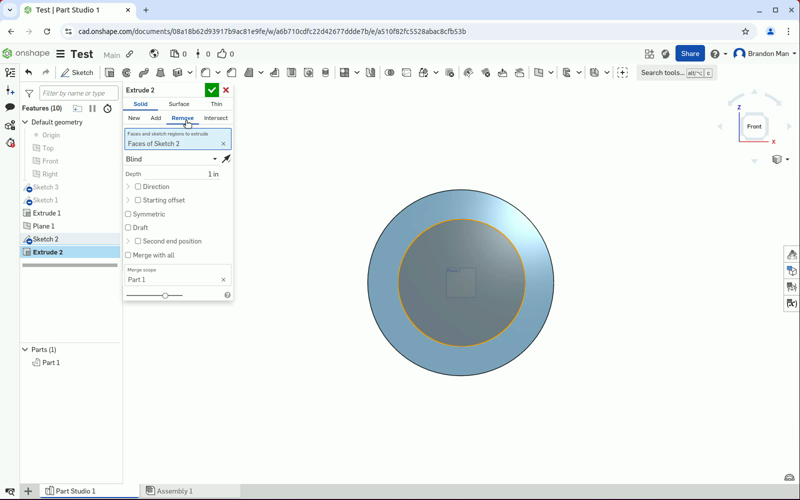
key(tab, 4)
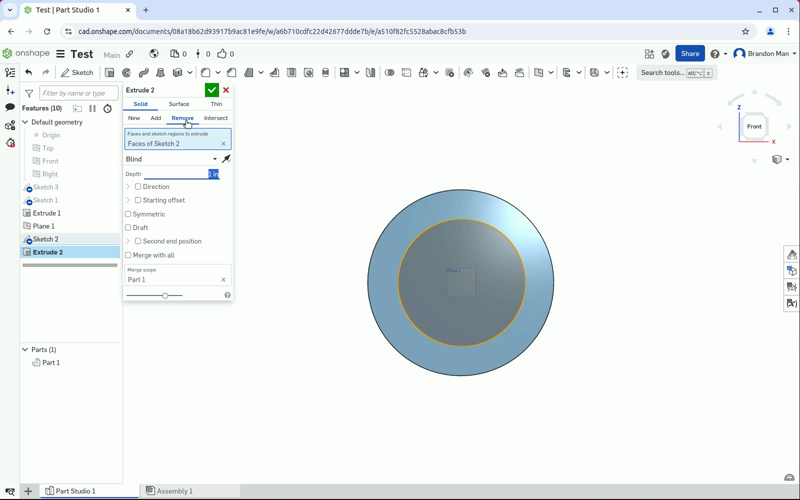
text(16.85)
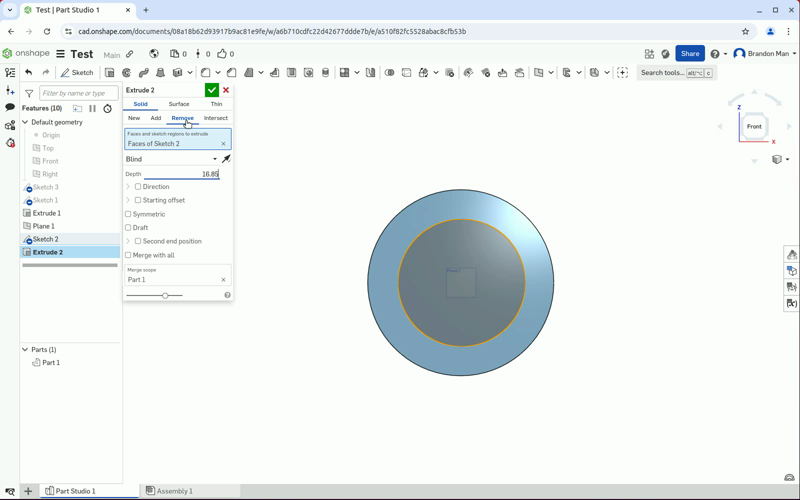
key(tab, 6)
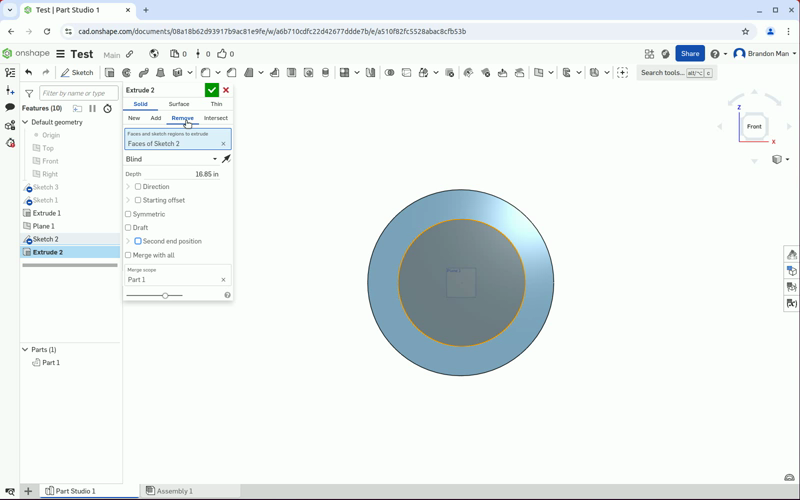
key(space)
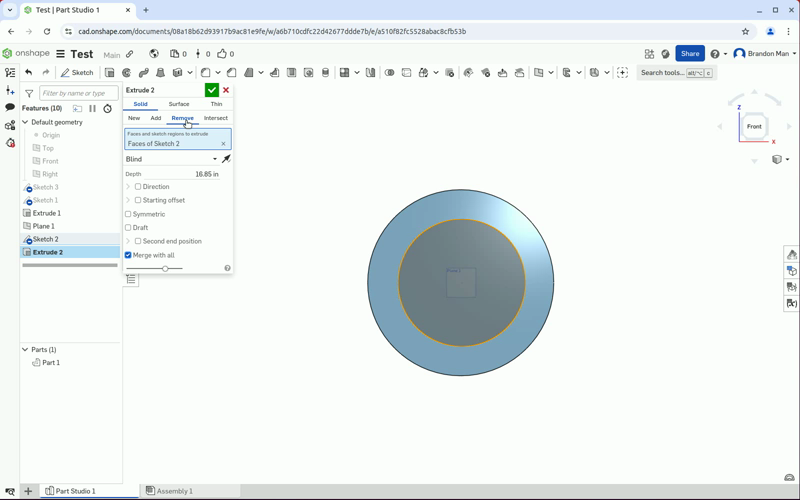
key(enter)
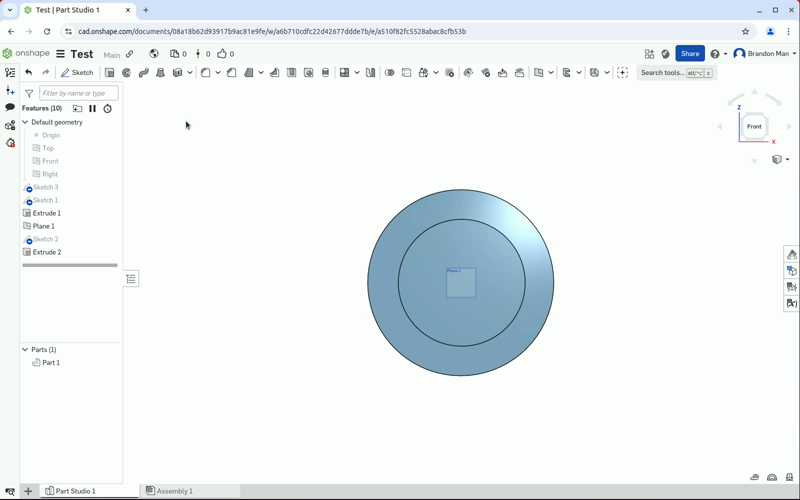
key(shift+h)
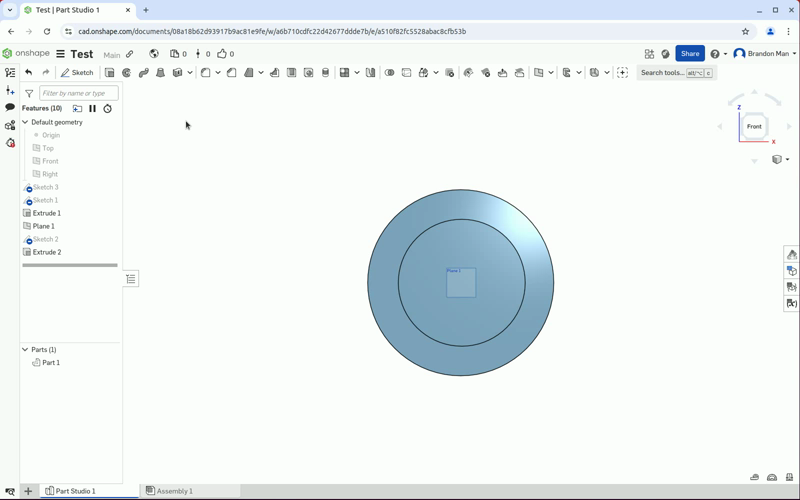
key(shift+h)
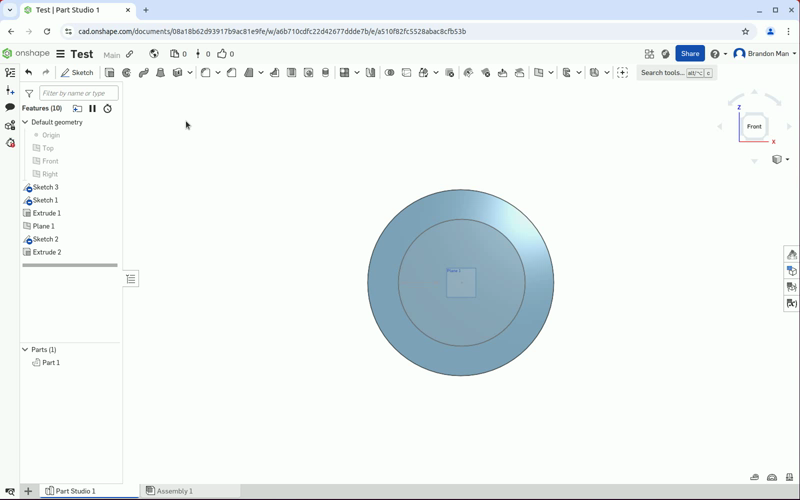
key(shift+7)
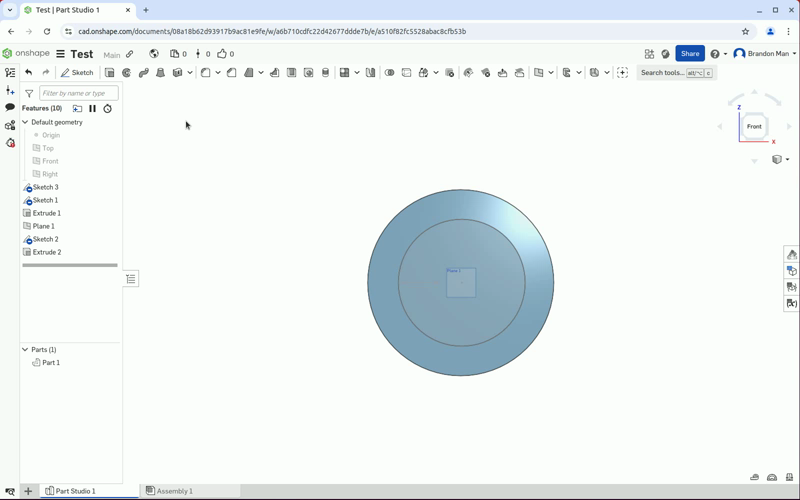
key(left, 2)
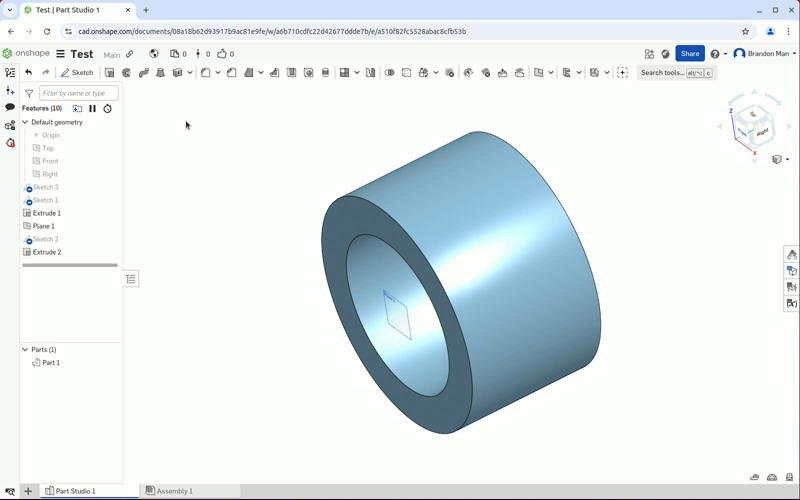
key(down, 2)
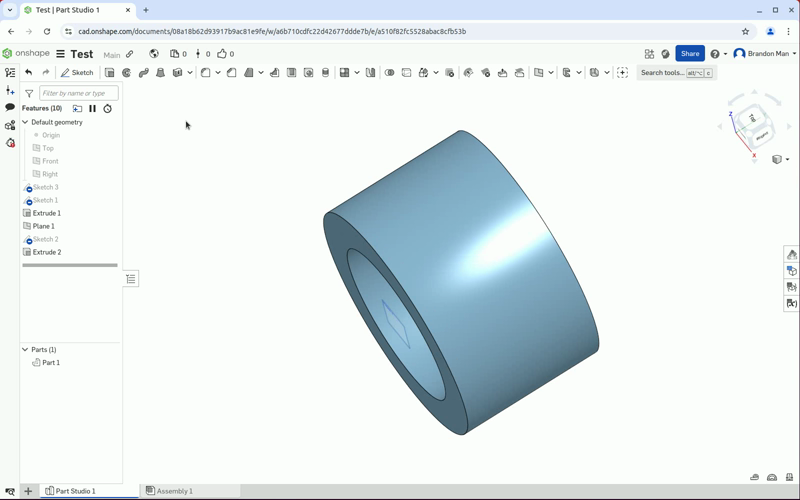
key(up, 2)
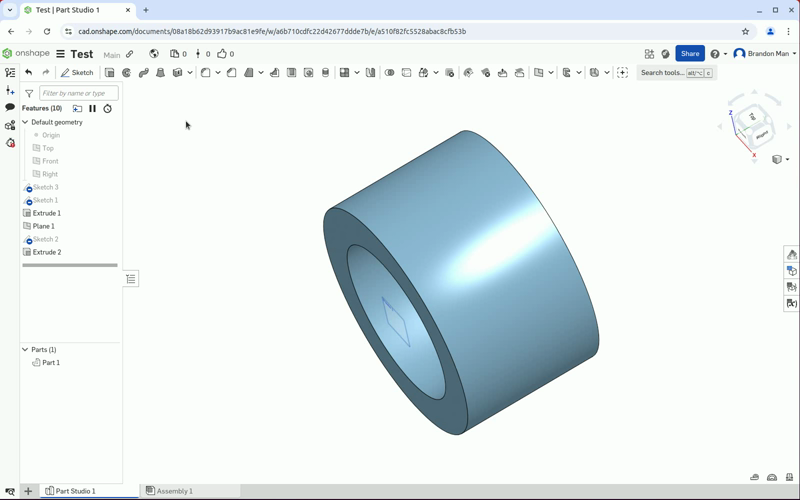
key(right, 2)
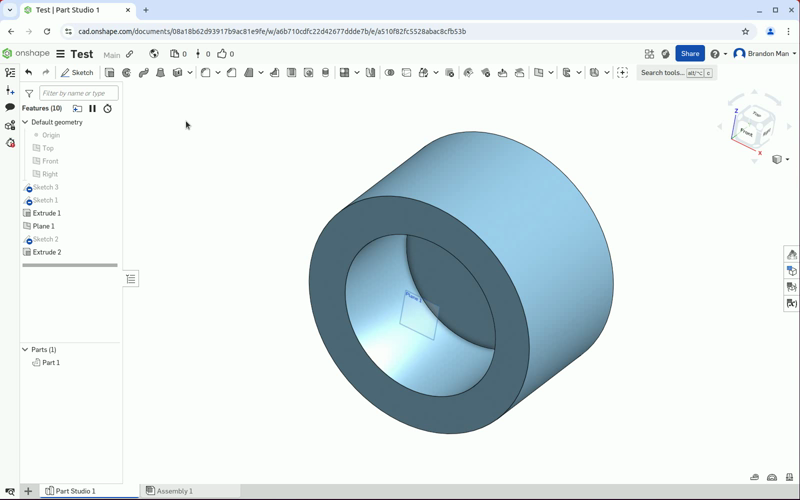
mouse_move(73, 189)
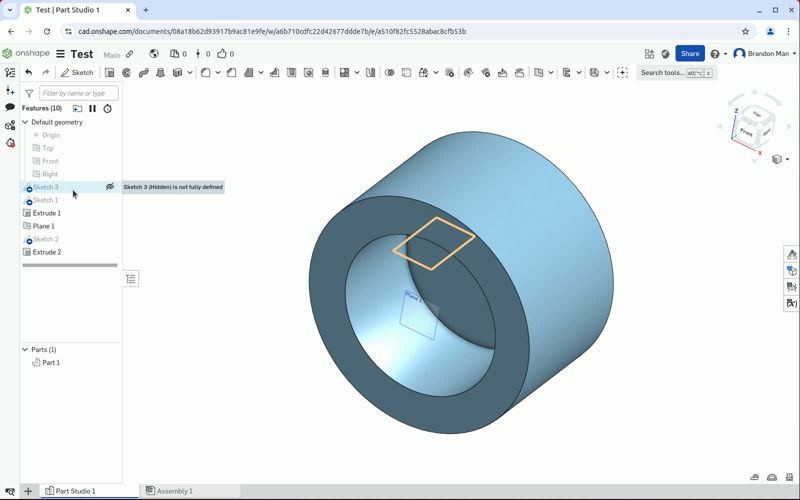
click(73, 189)